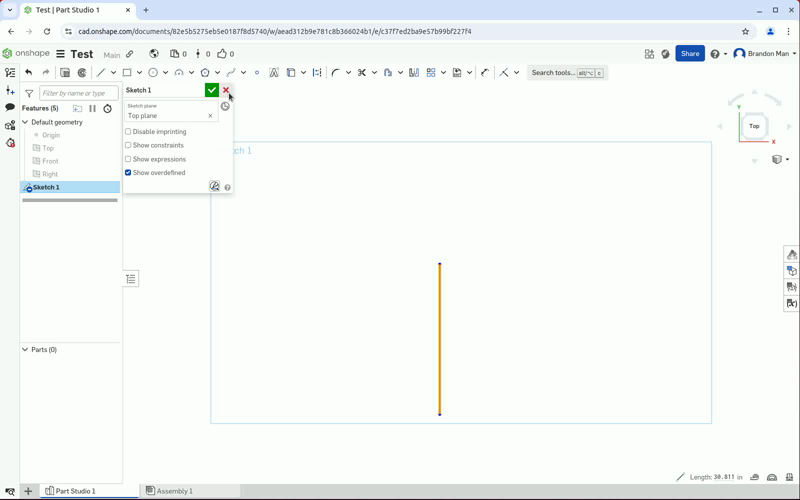
key(shift+h)
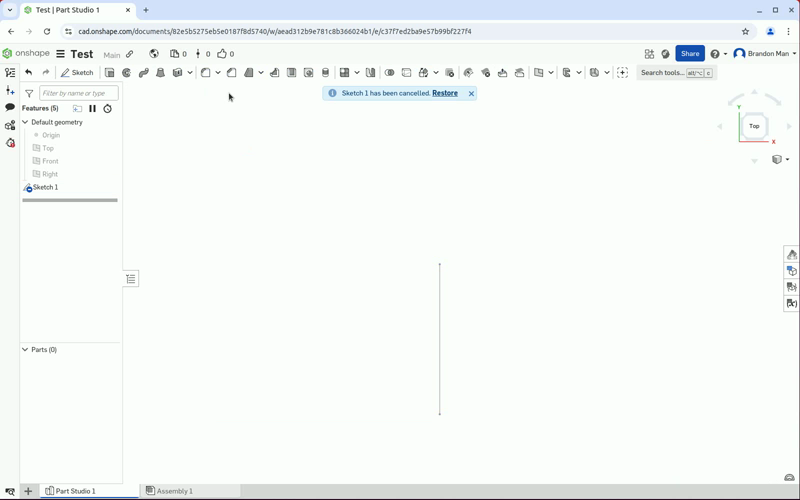
key(shift+s)
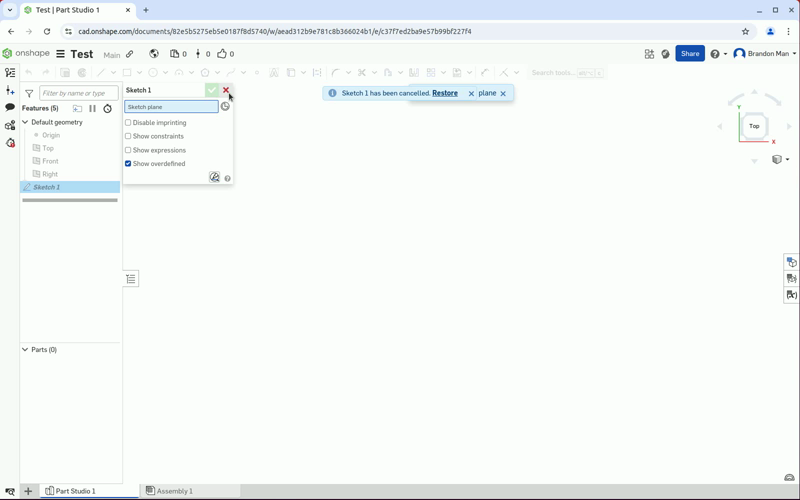
mouse_move(73, 150)
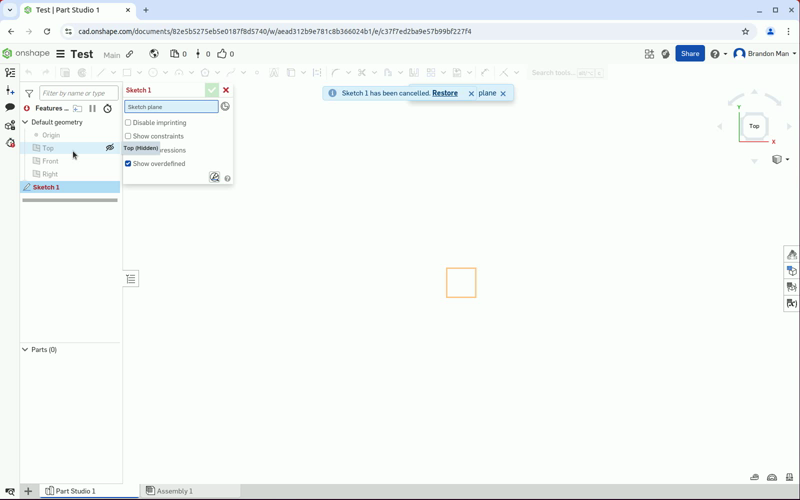
click(73, 150)
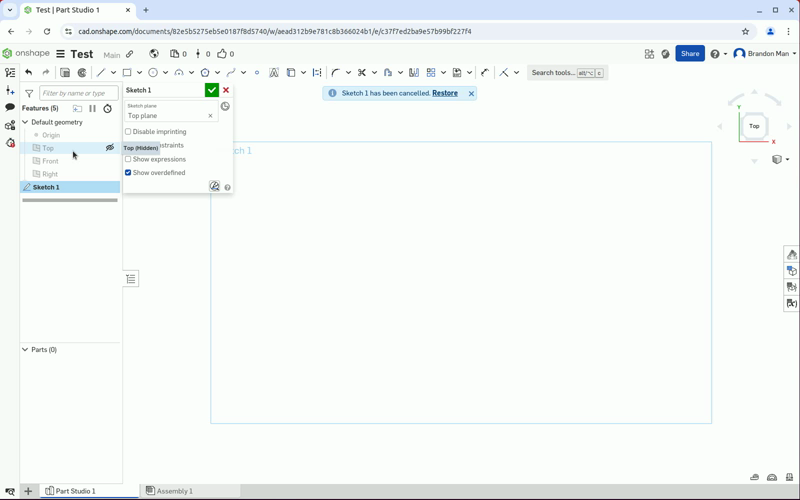
mouse_move(73, 352)
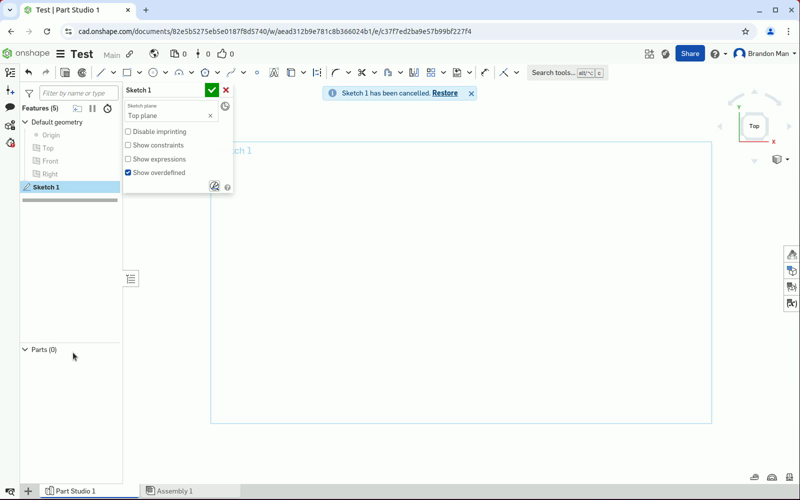
key(y)
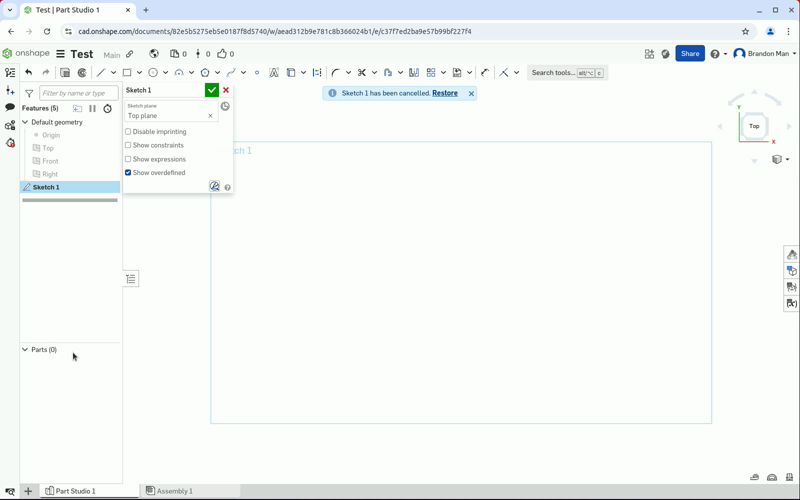
key(c)
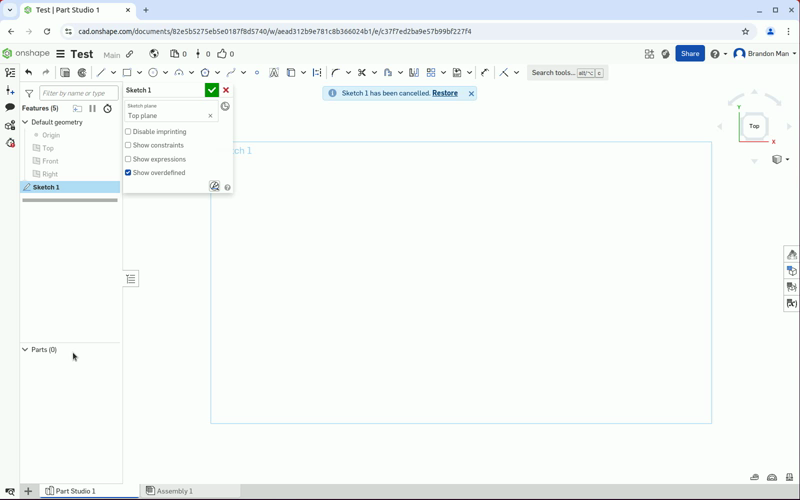
key_down(shift)
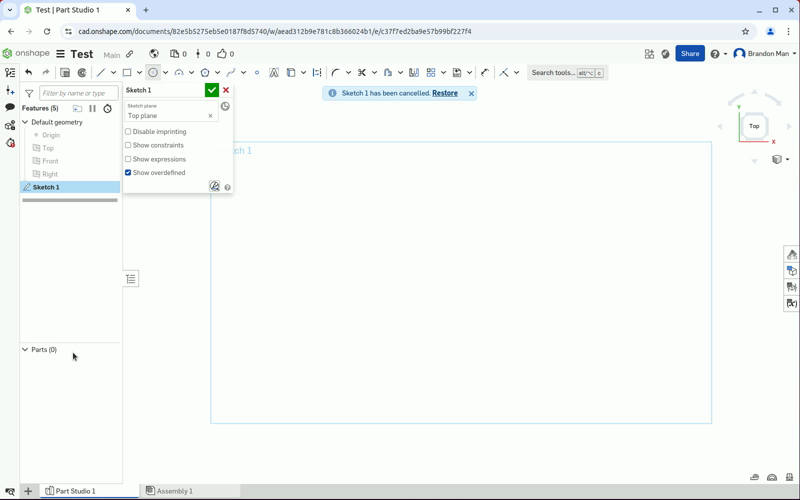
mouse_move(461, 282)
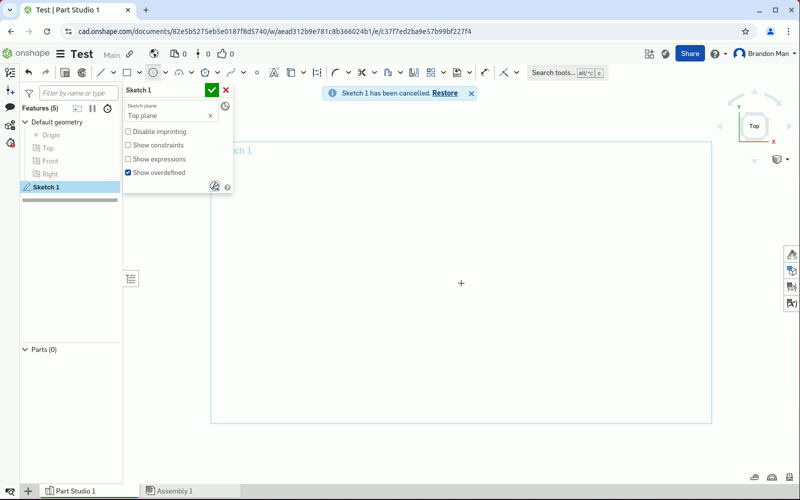
click(461, 282)
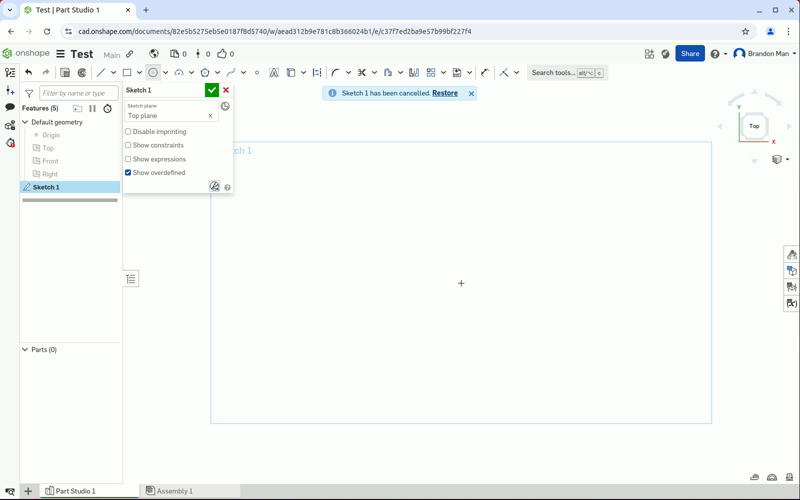
key_up(shift)
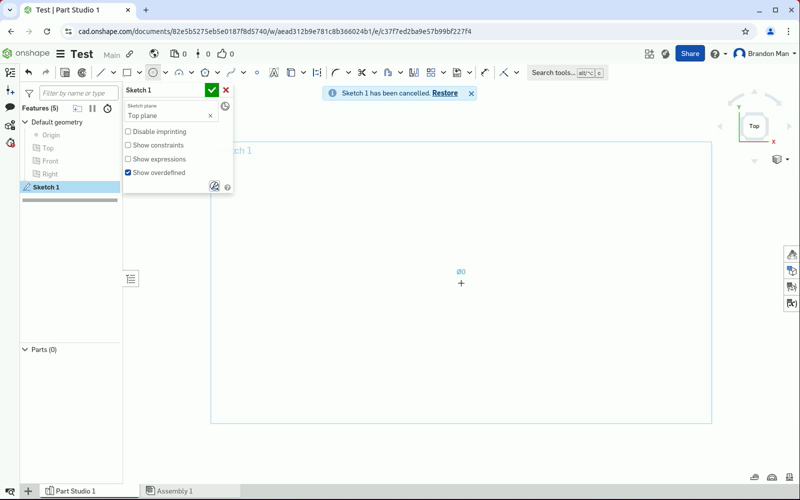
mouse_move(574, 282)
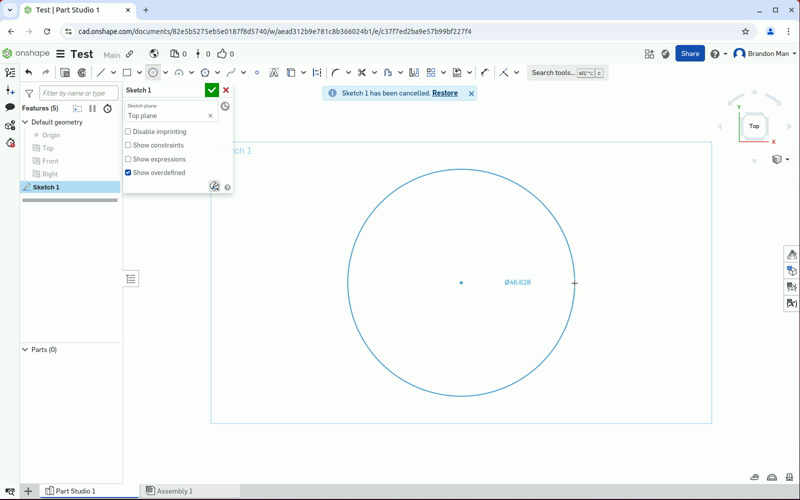
click(574, 282)
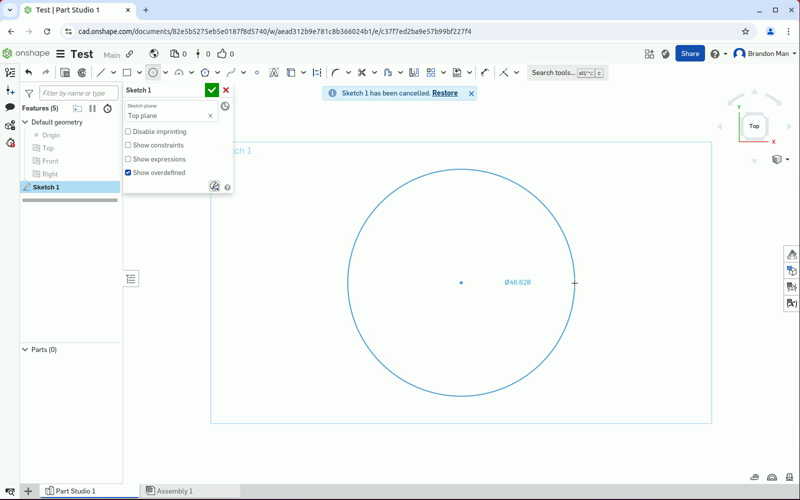
key(esc)
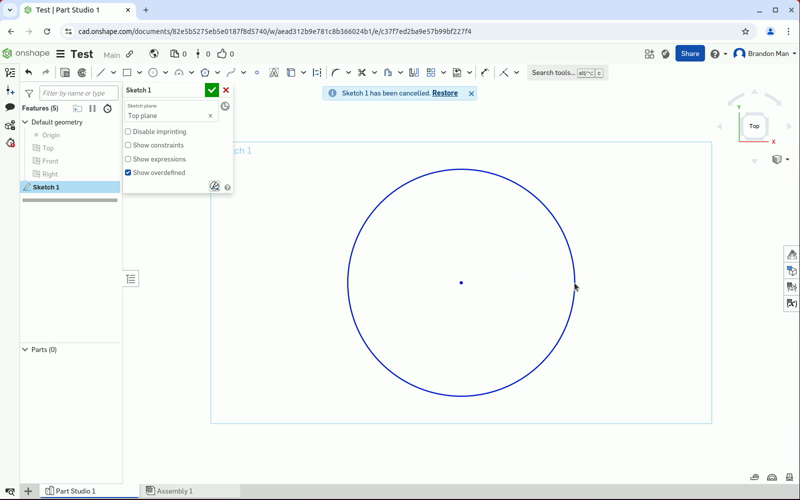
mouse_move(426, 211)
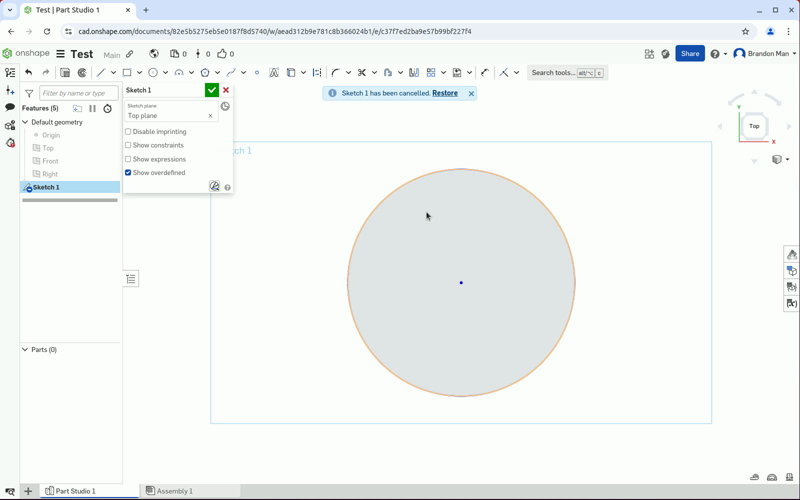
click(426, 211)
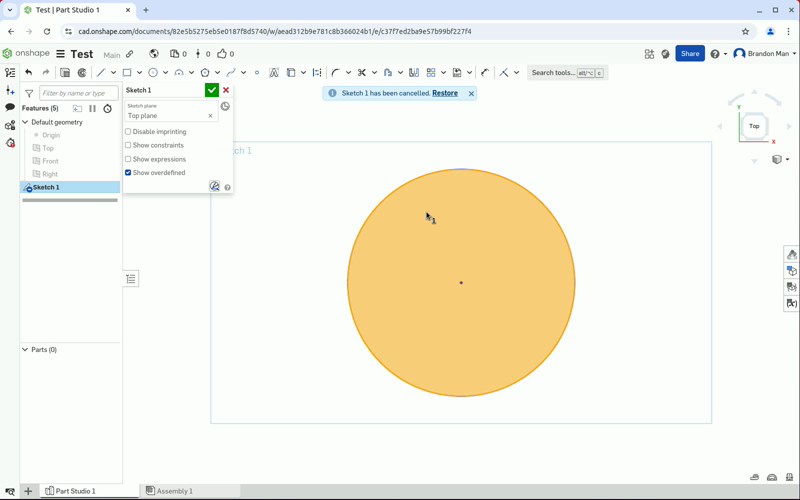
mouse_move(73, 352)
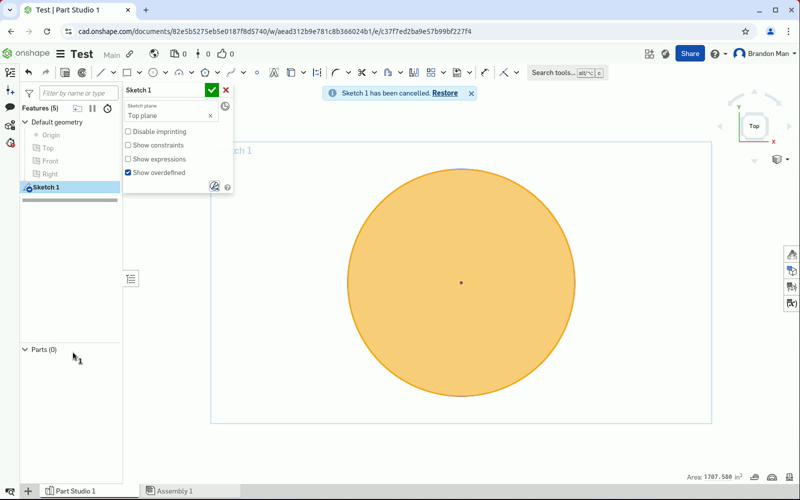
key(shift+y)
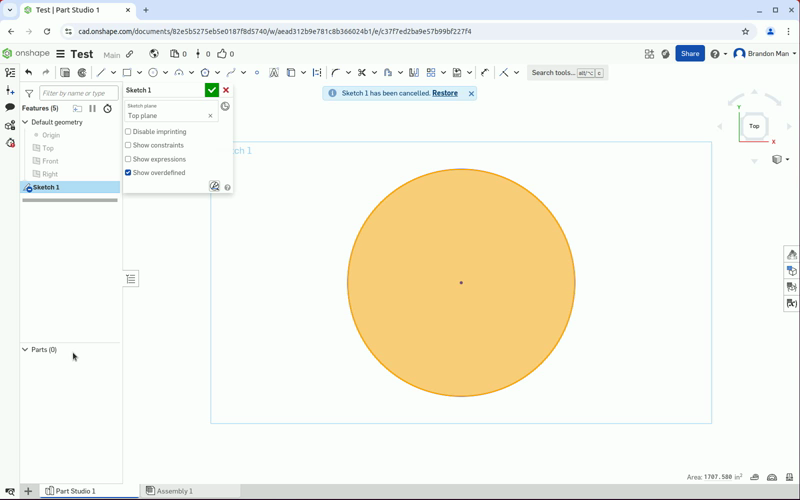
key(shift+e)
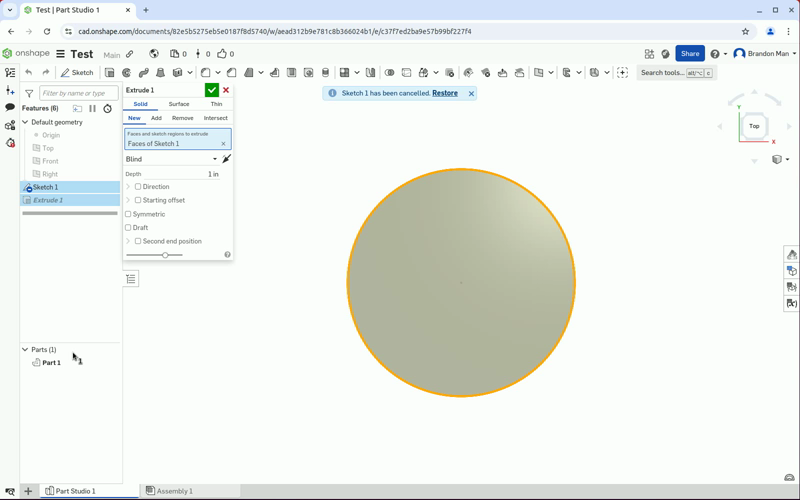
mouse_move(143, 106)
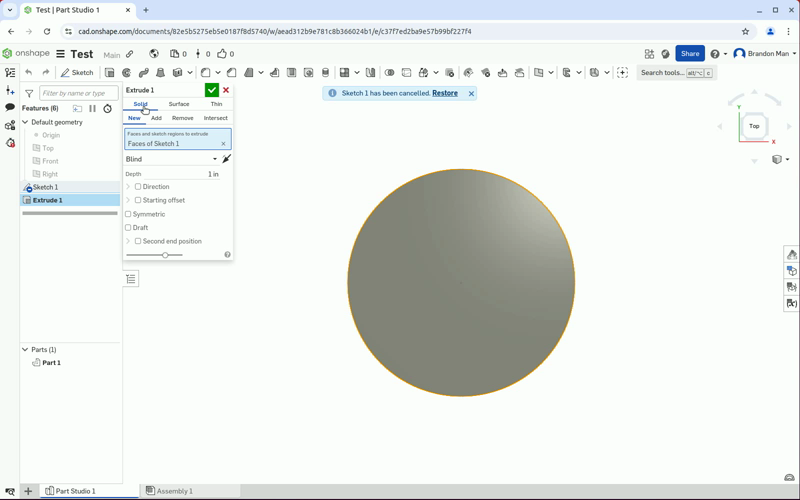
click(143, 106)
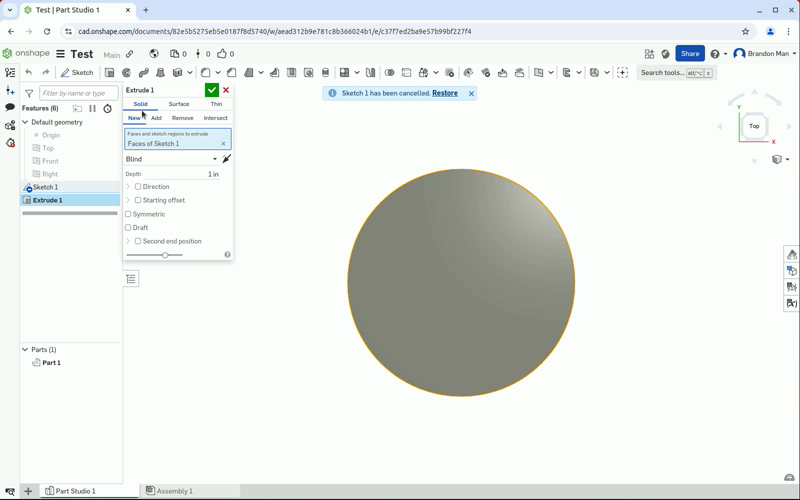
mouse_move(137, 120)
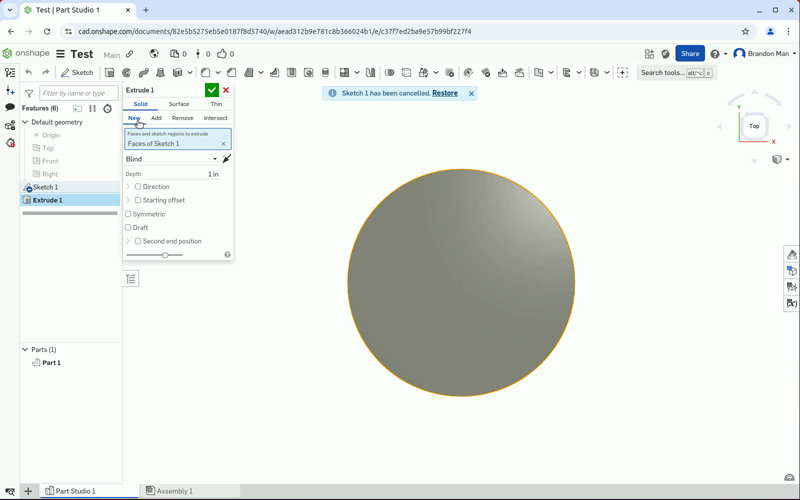
click(137, 120)
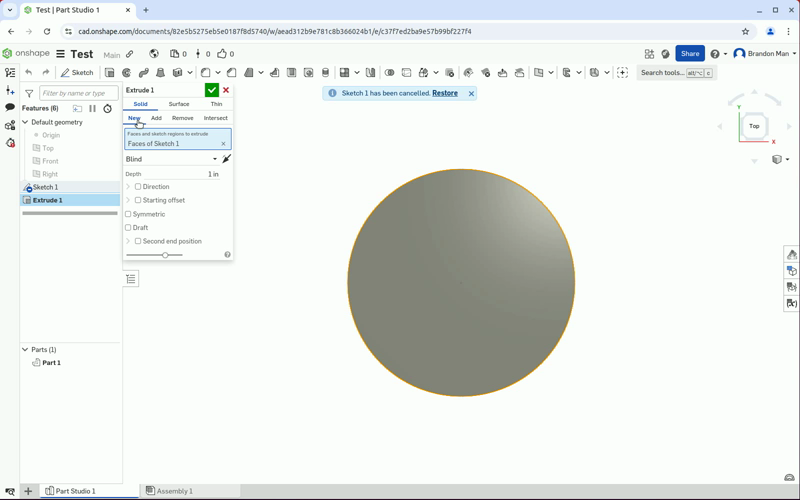
key(tab, 4)
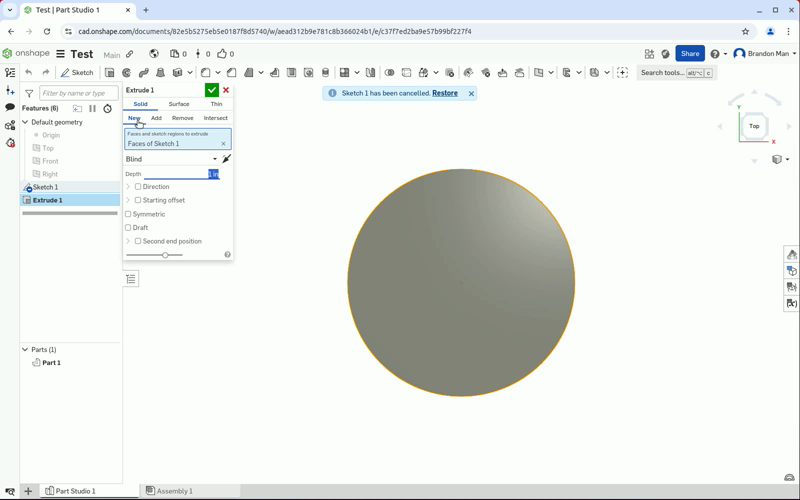
text(4.574)
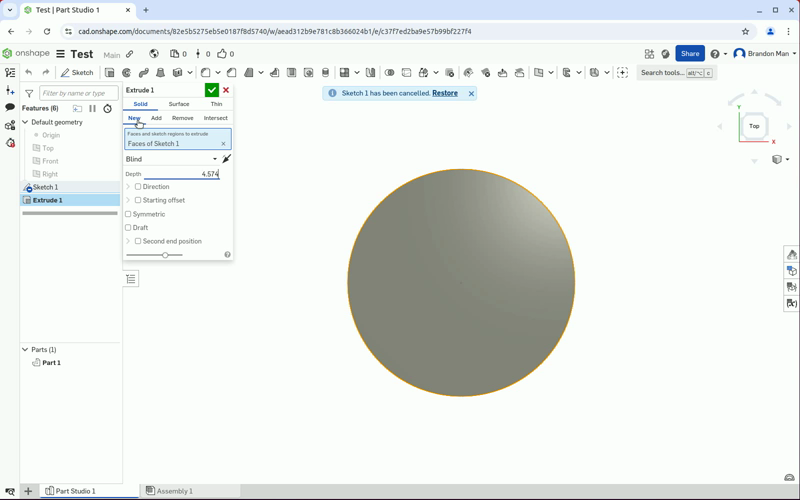
key(enter)
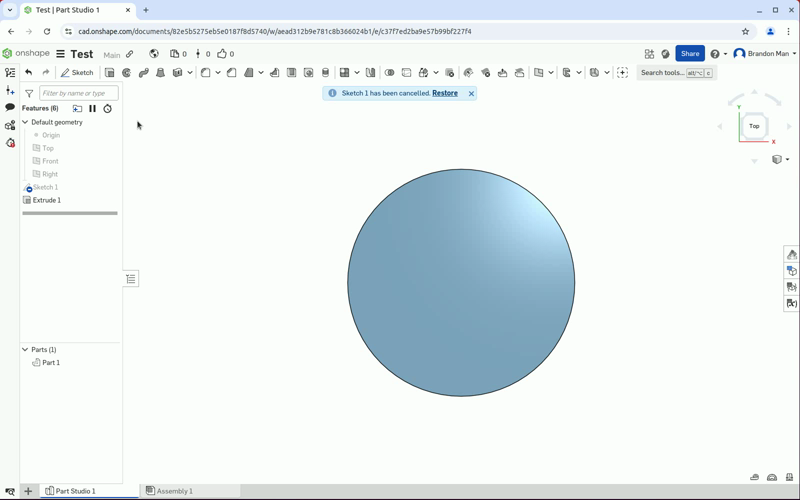
key(shift+h)
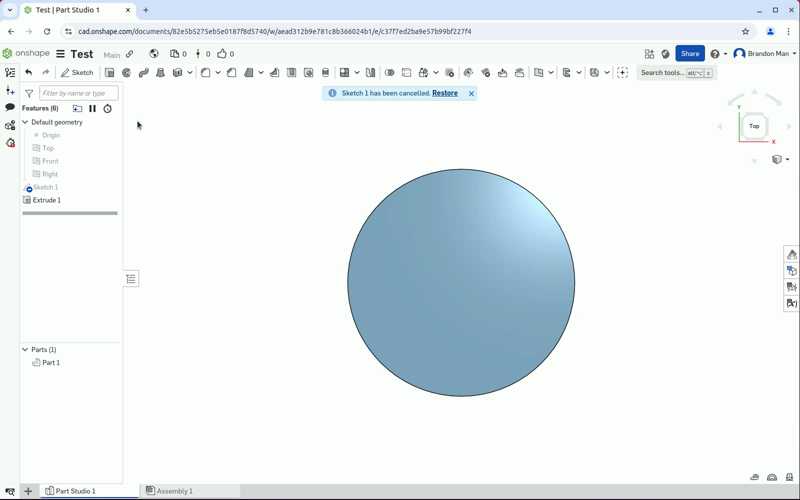
key(shift+h)
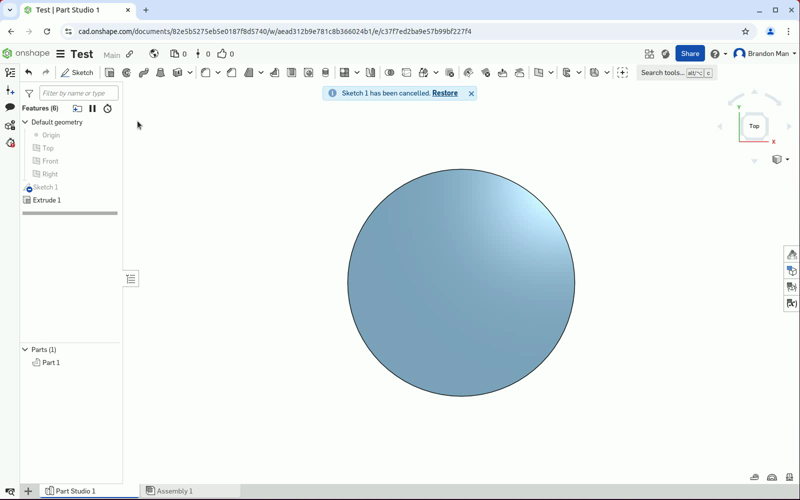
mouse_move(73, 189)
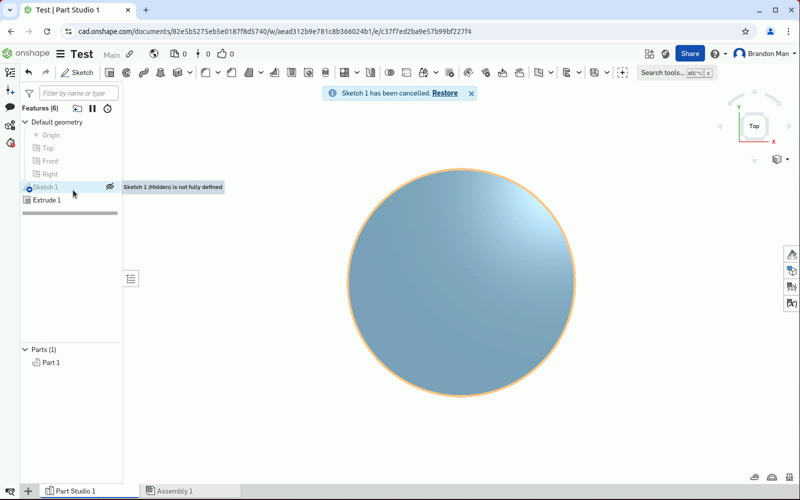
click(73, 189)
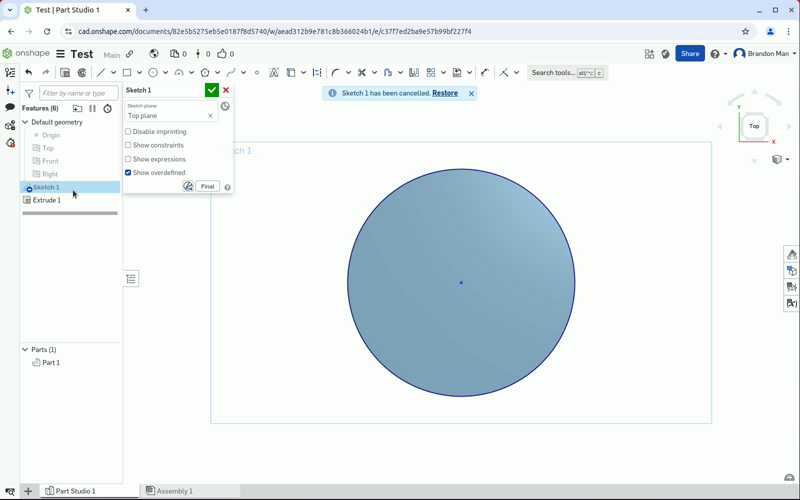
mouse_move(229, 92)
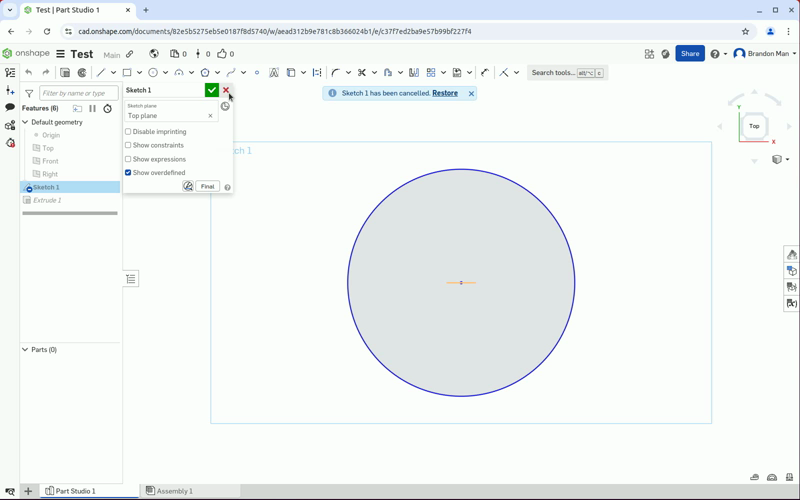
click(229, 92)
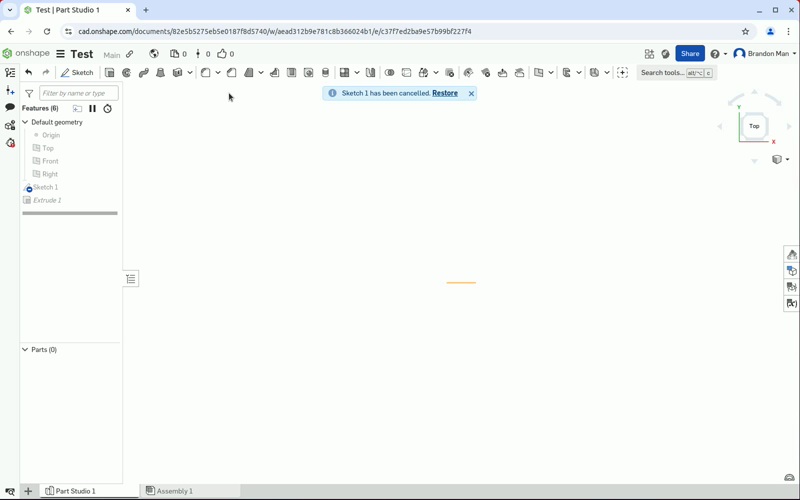
mouse_move(541, 75)
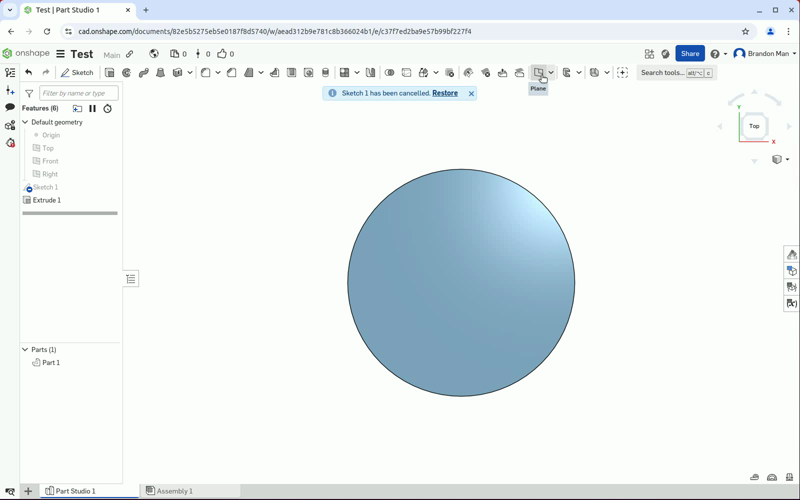
click(541, 75)
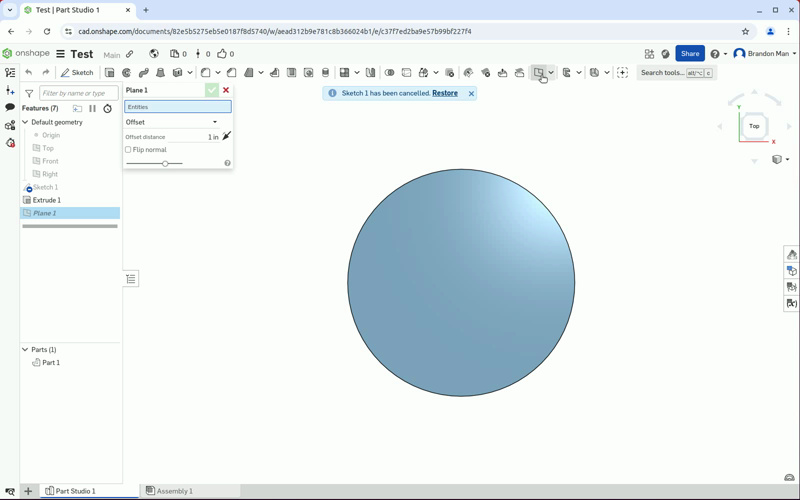
mouse_move(73, 150)
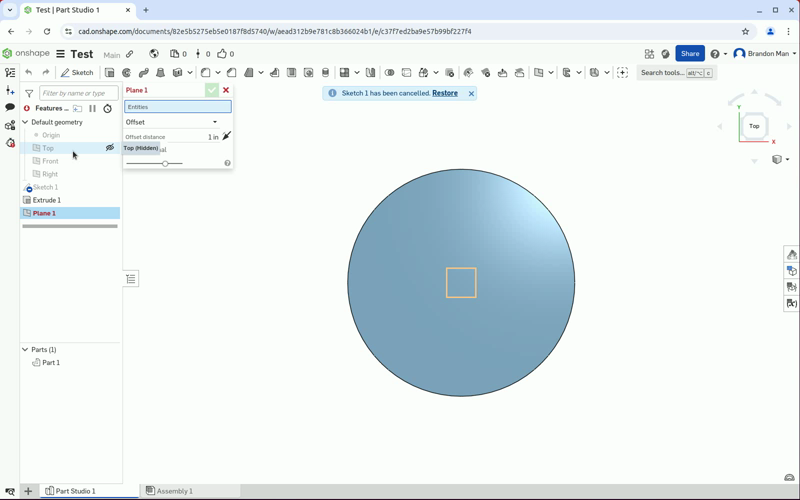
click(73, 150)
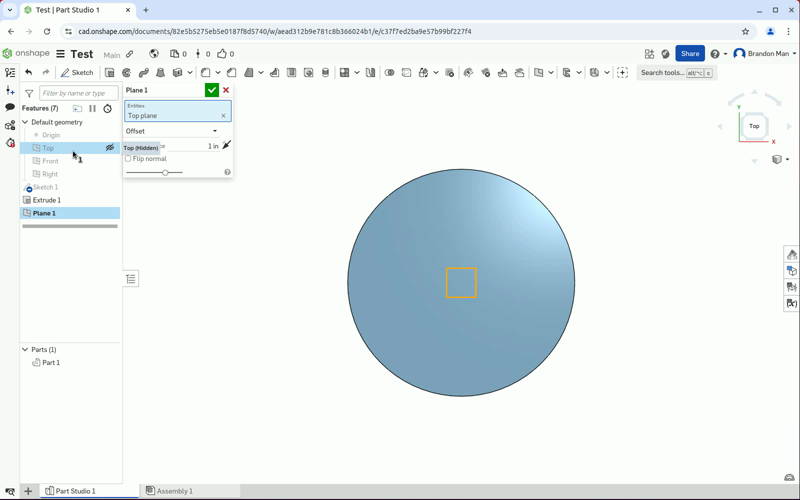
key(tab, 2)
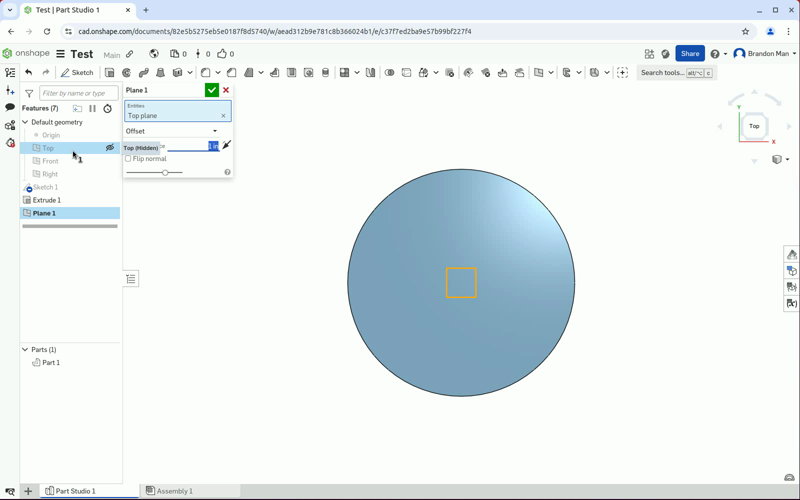
text(4.56)
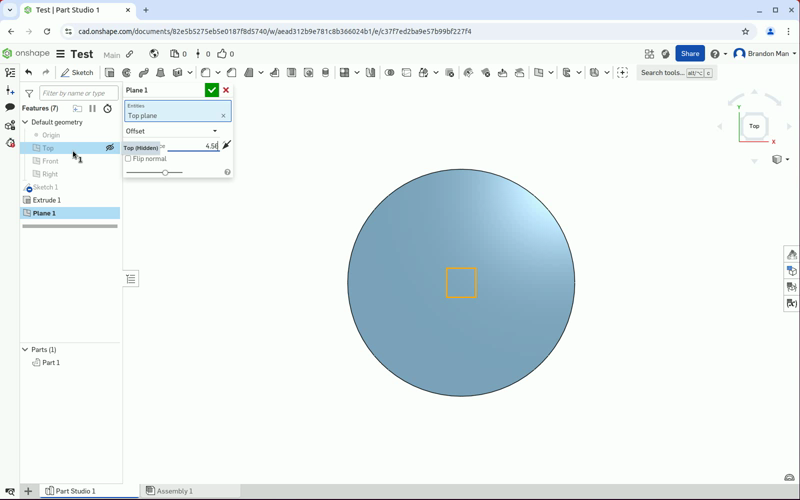
key(enter, 2)
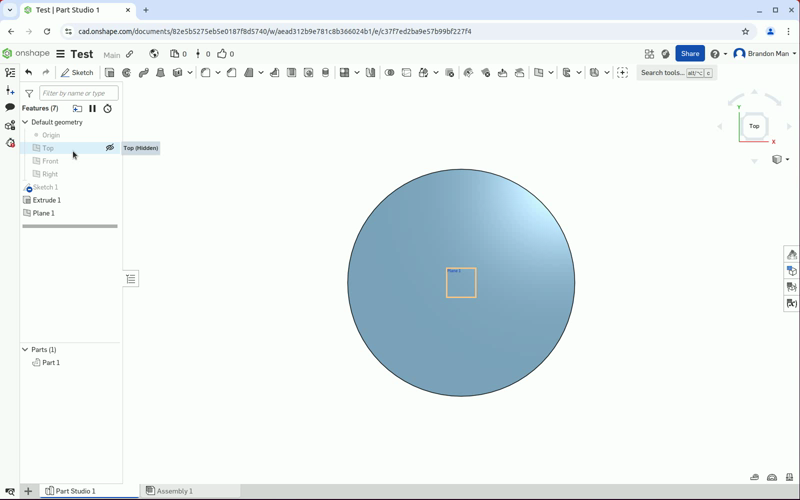
key(shift+s)
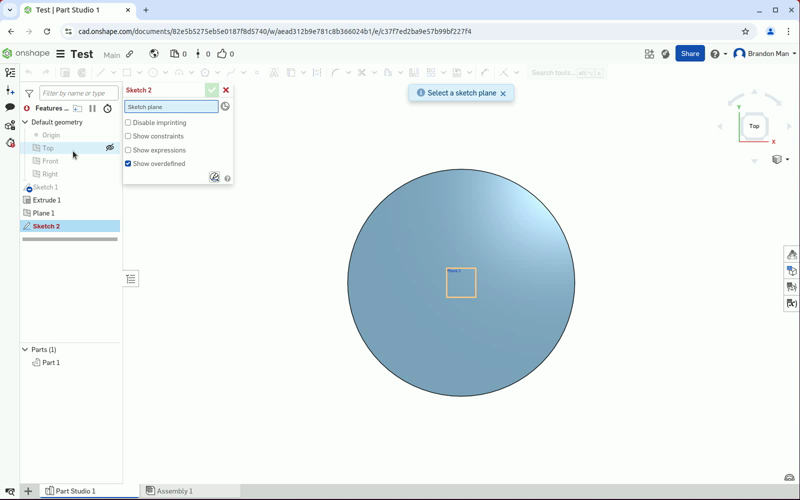
mouse_move(73, 215)
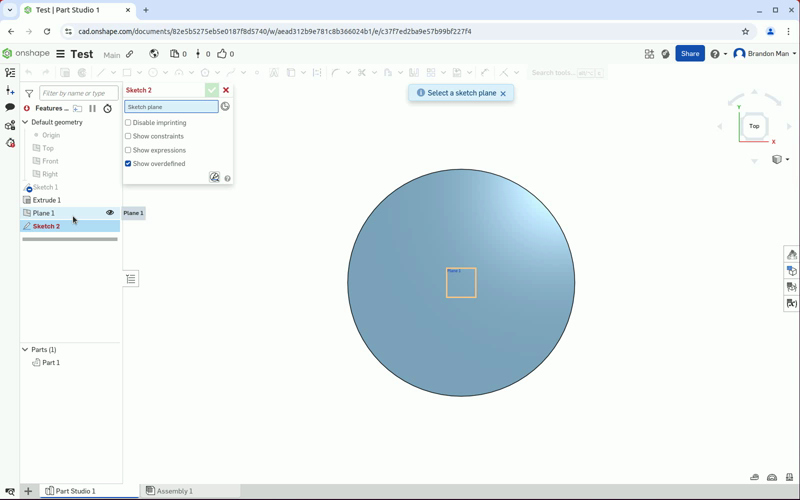
click(73, 215)
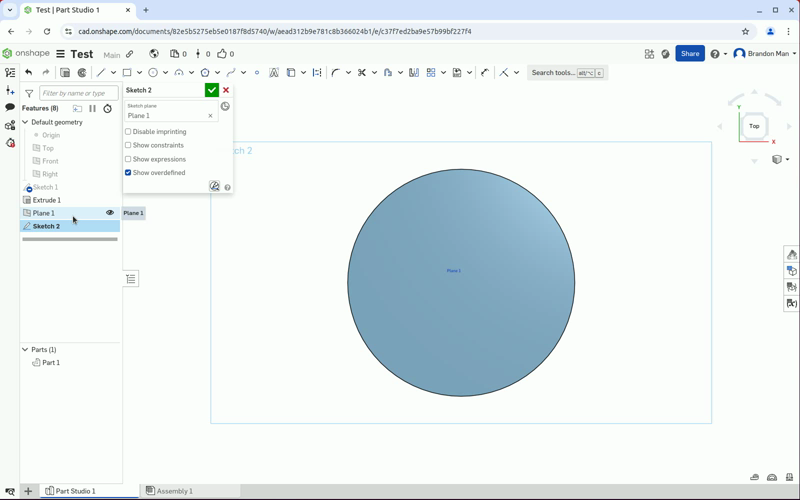
mouse_move(73, 352)
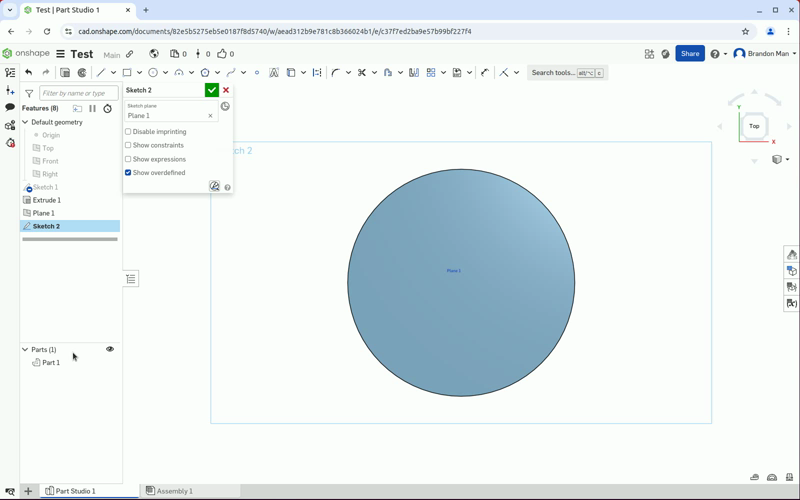
key(y)
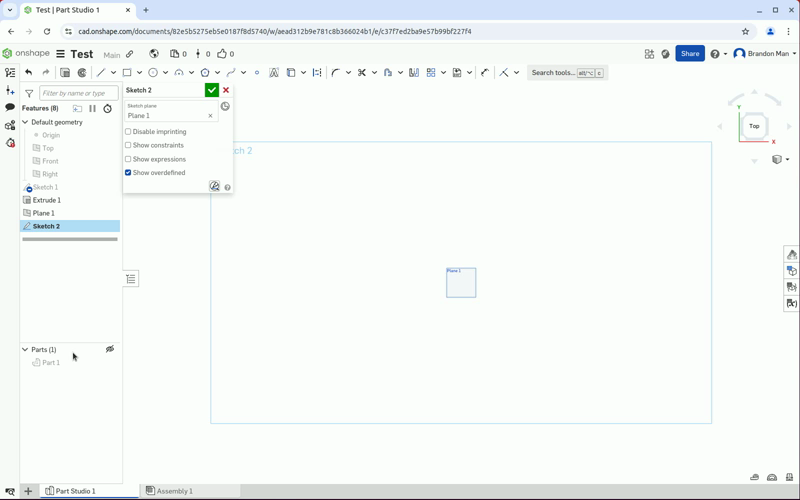
key(c)
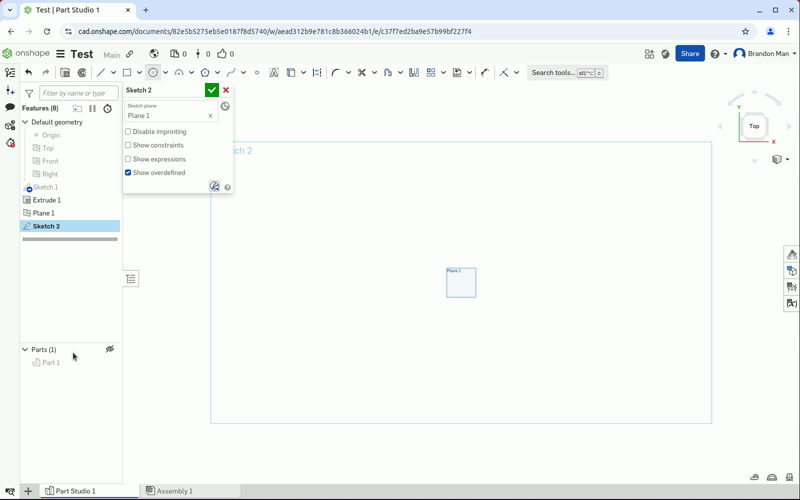
key_down(shift)
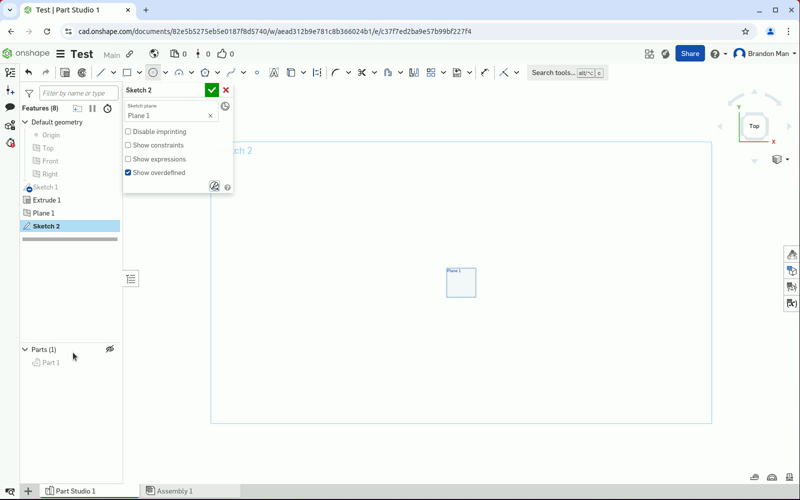
mouse_move(461, 282)
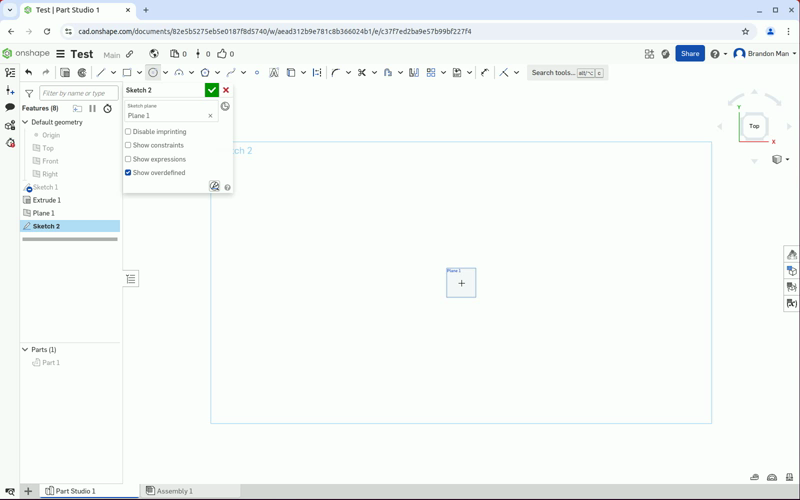
click(461, 282)
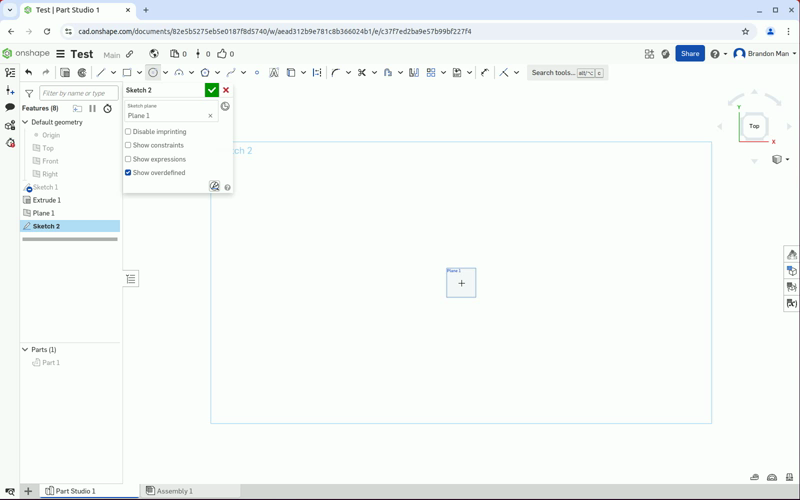
key_up(shift)
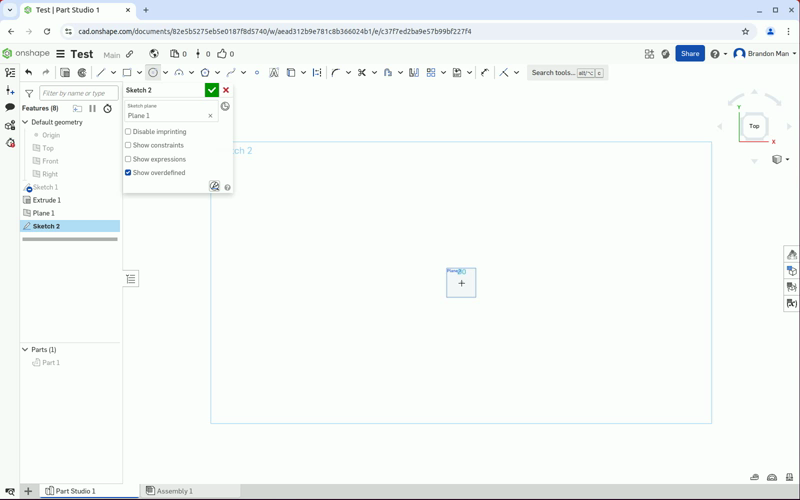
mouse_move(564, 282)
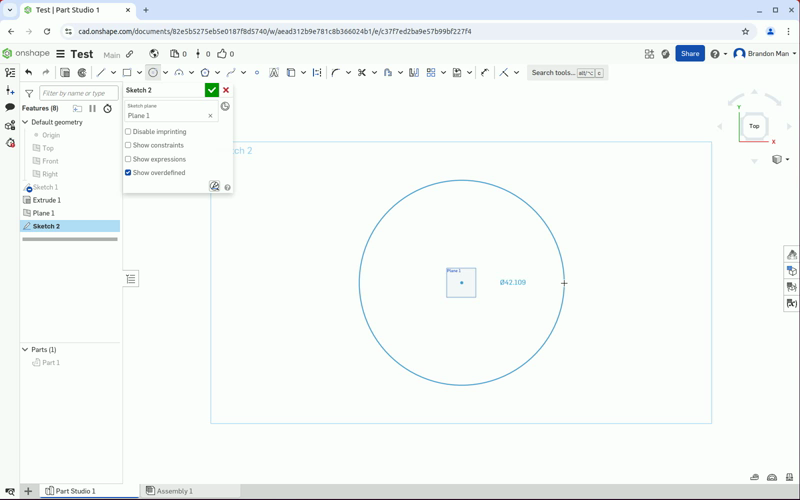
click(564, 282)
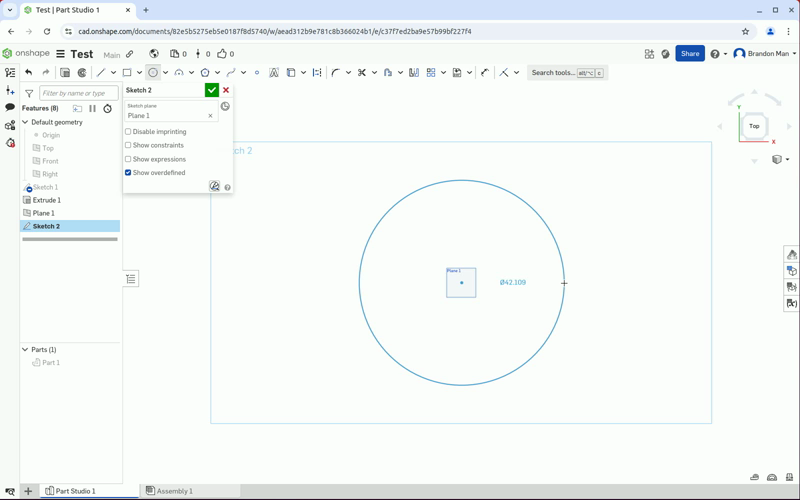
key(esc)
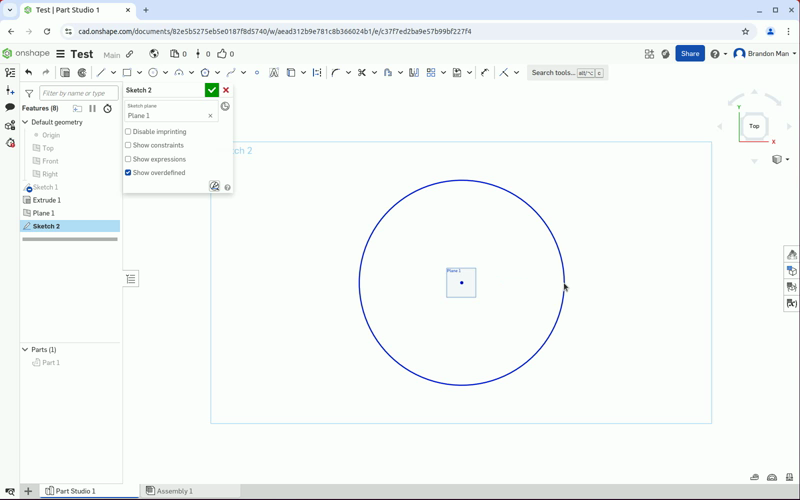
mouse_move(475, 337)
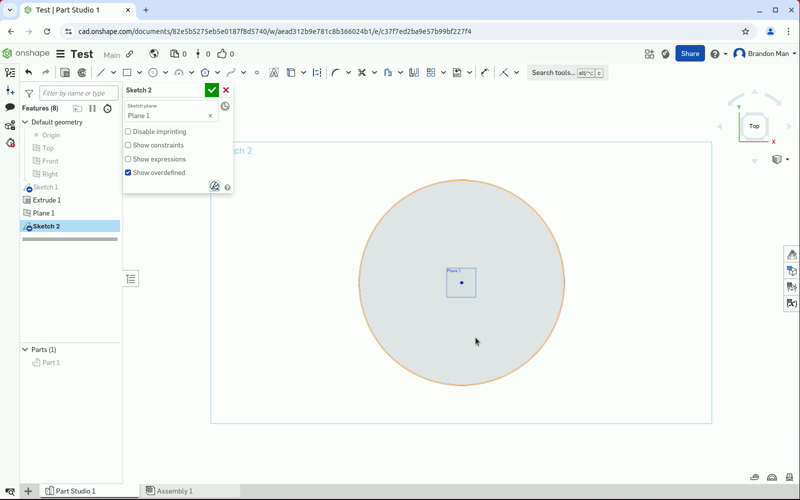
click(475, 337)
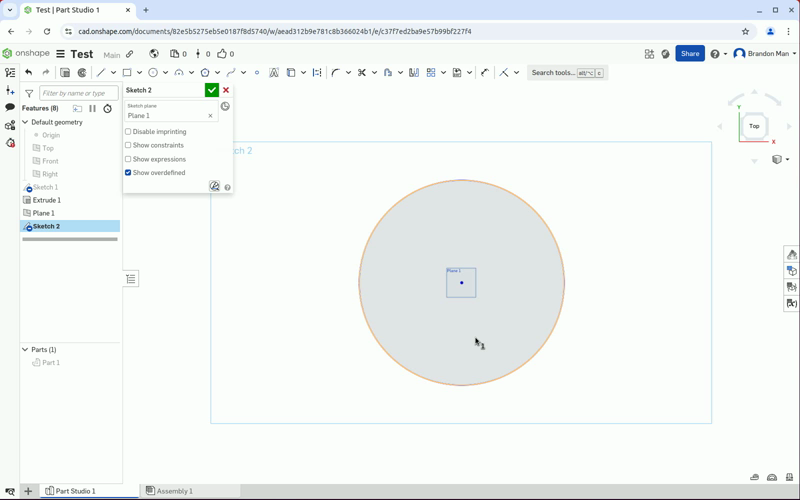
mouse_move(73, 352)
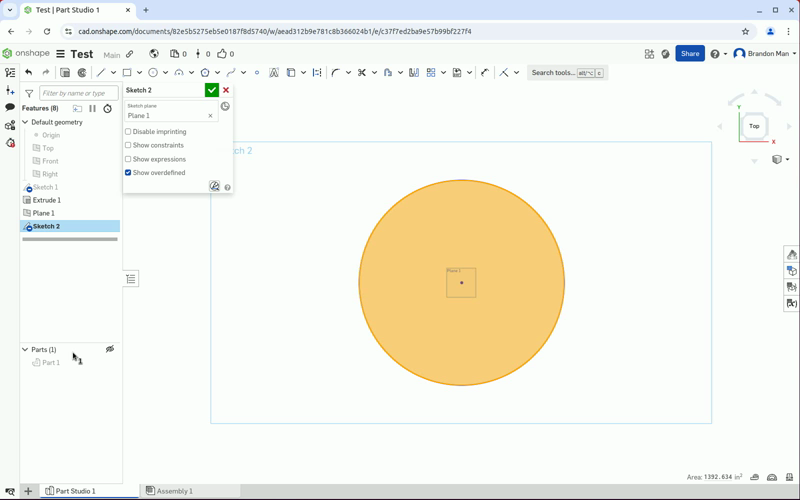
key(shift+y)
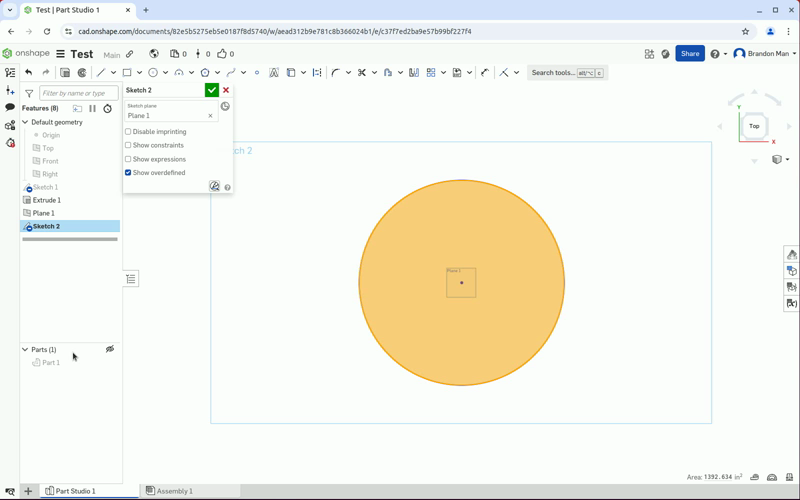
key(shift+e)
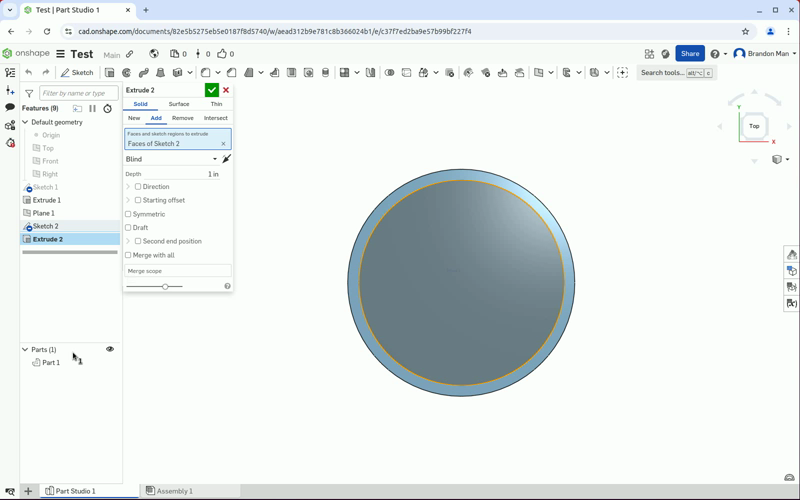
mouse_move(143, 106)
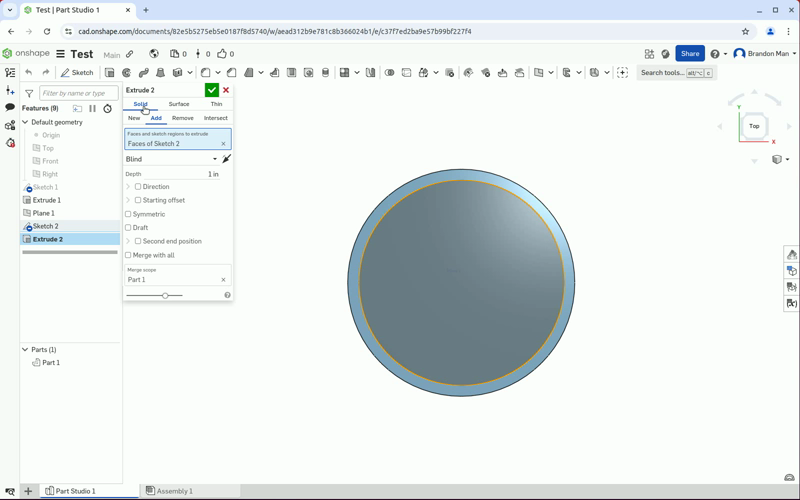
click(143, 106)
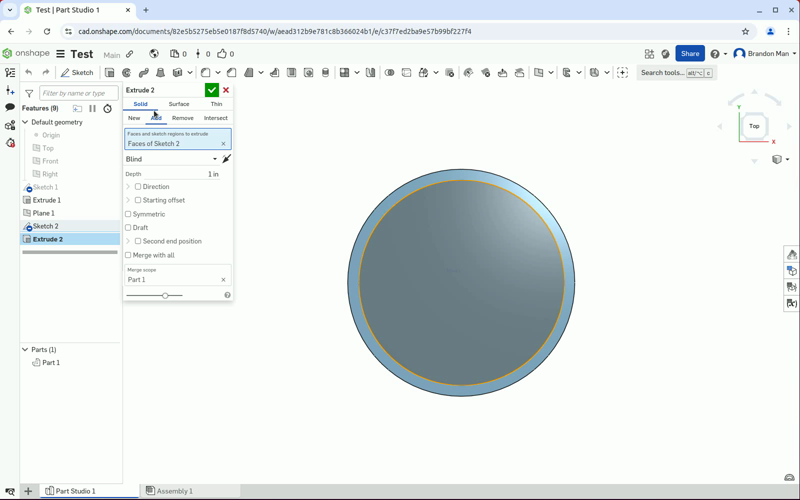
mouse_move(186, 120)
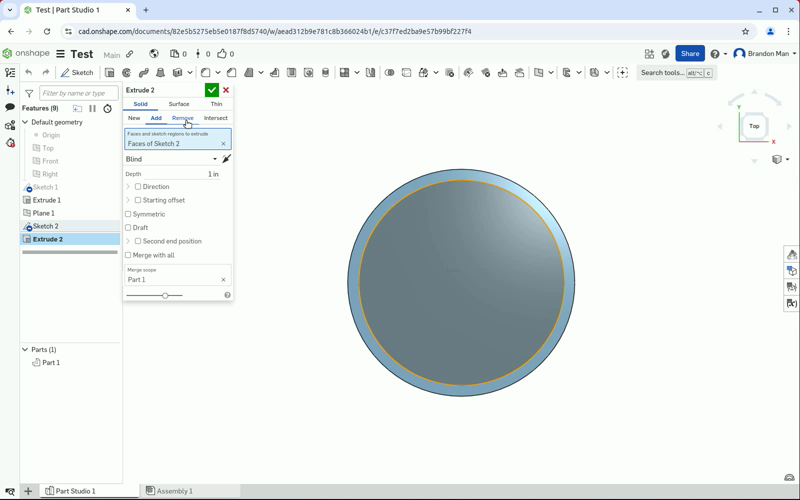
click(186, 120)
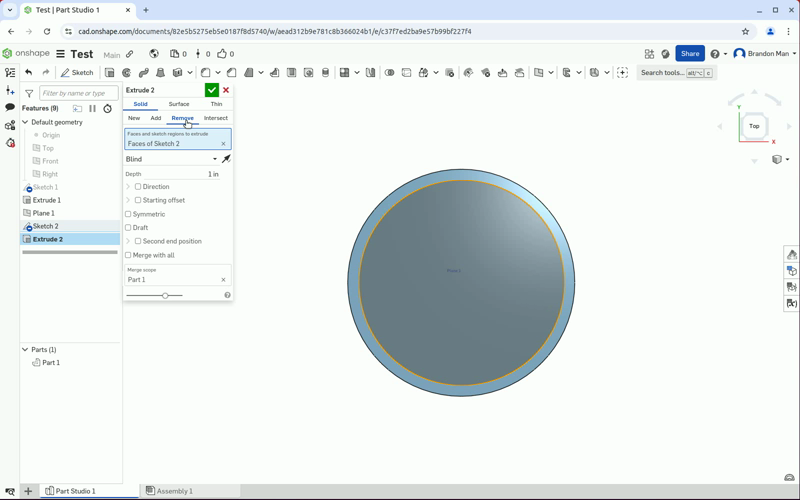
key(tab, 4)
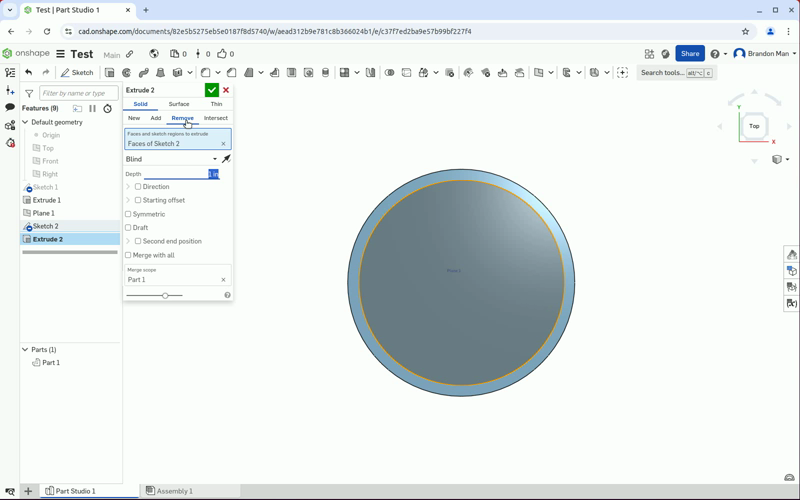
text(0.481)
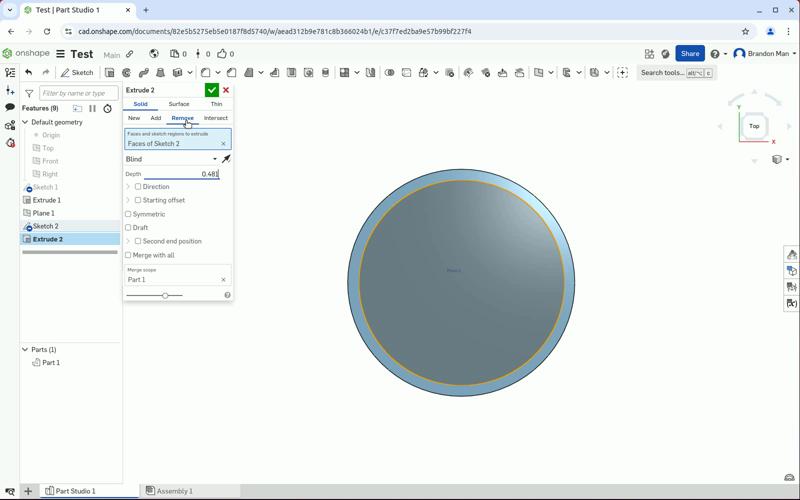
key(tab, 6)
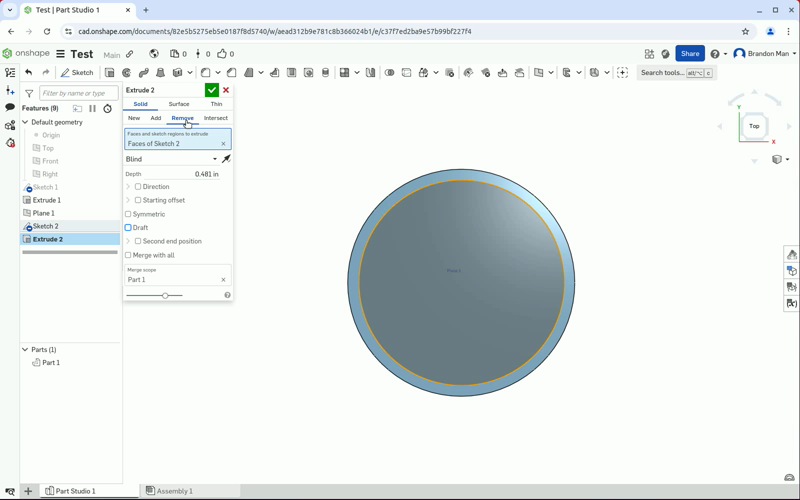
key(space)
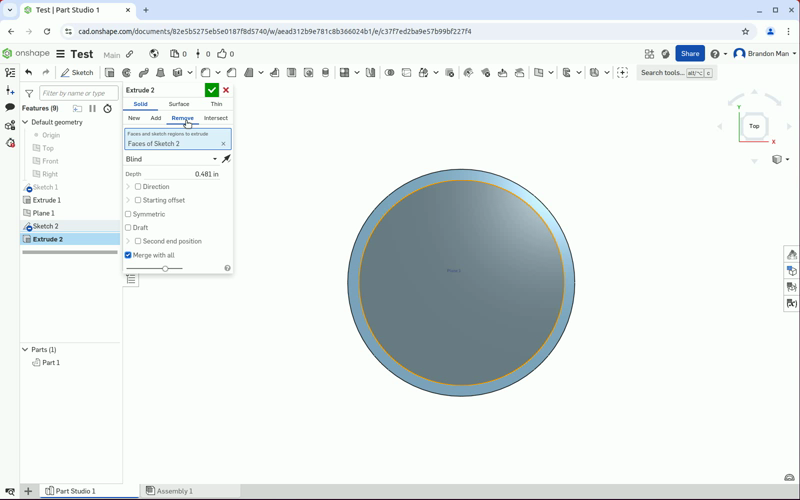
key(enter)
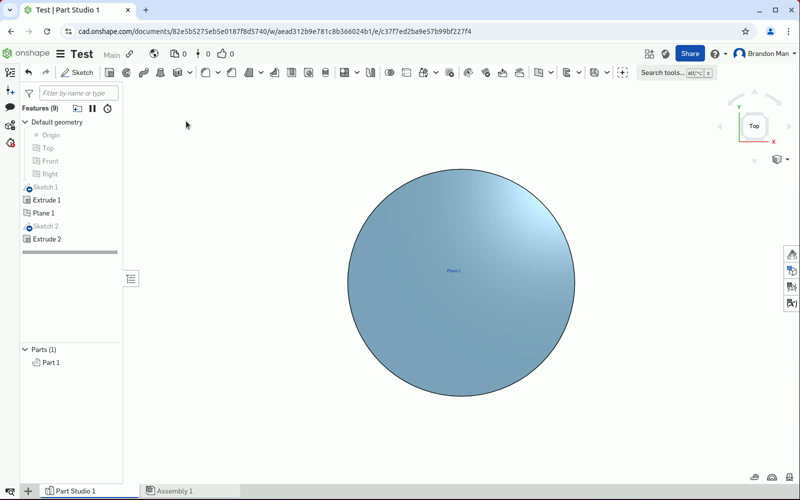
key(shift+h)
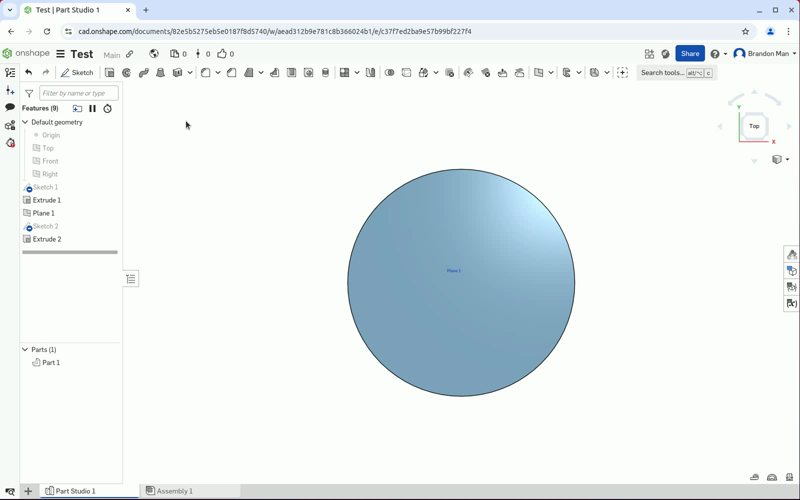
key(shift+h)
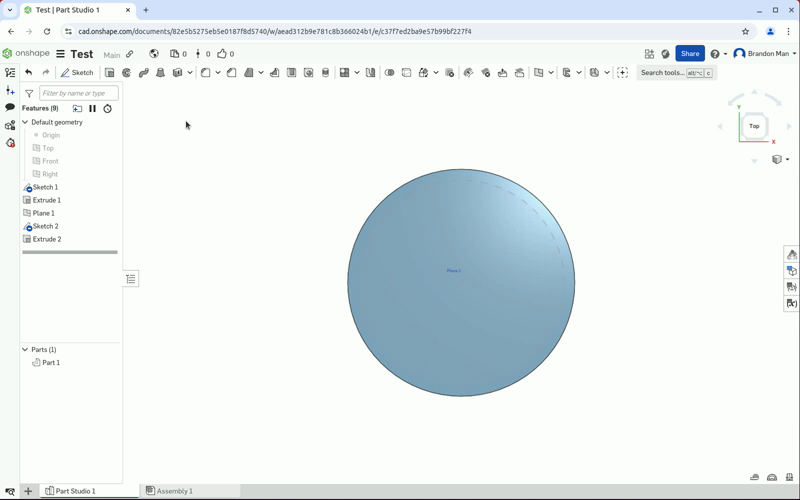
key(shift+7)
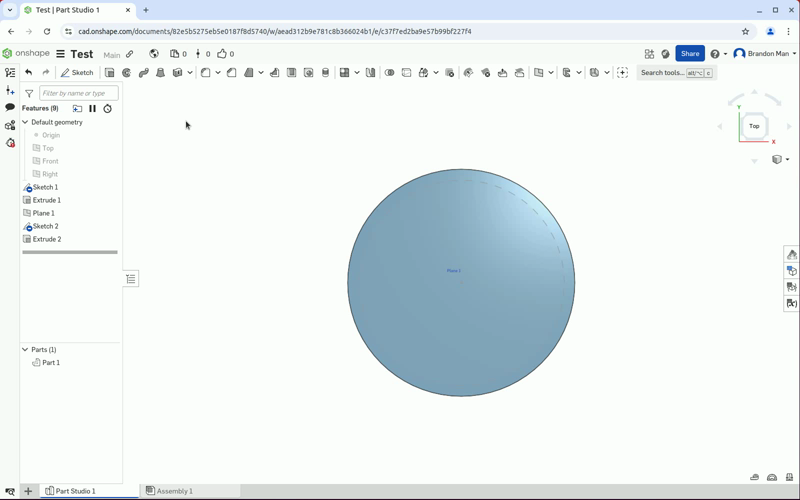
key(up, 3)
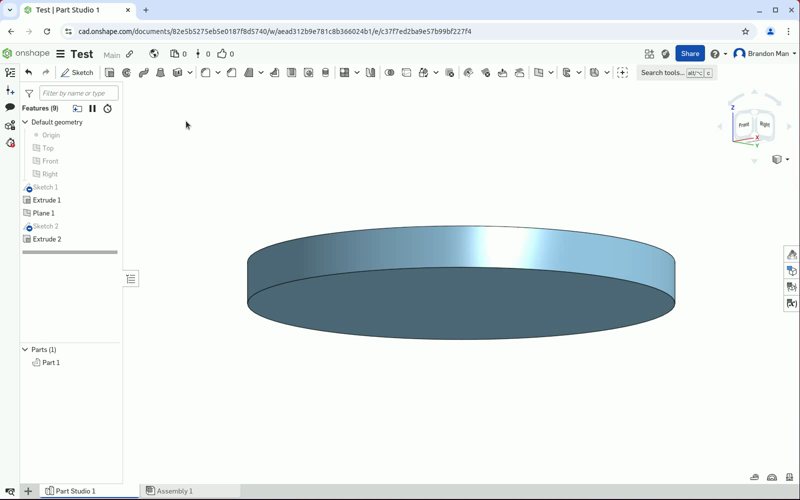
key(left, 3)
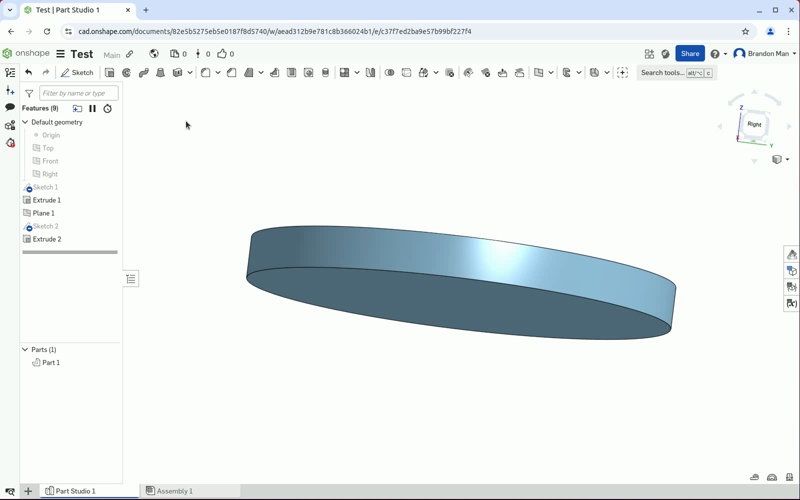
key(right, 3)
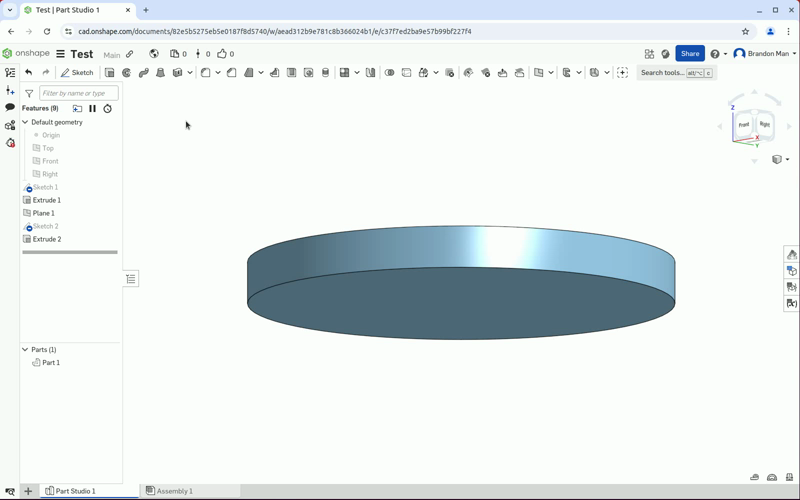
key(down, 3)
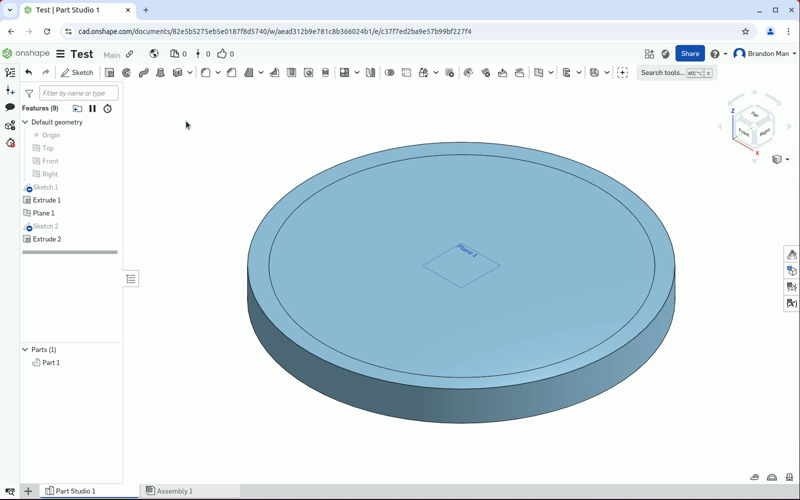
mouse_move(73, 189)
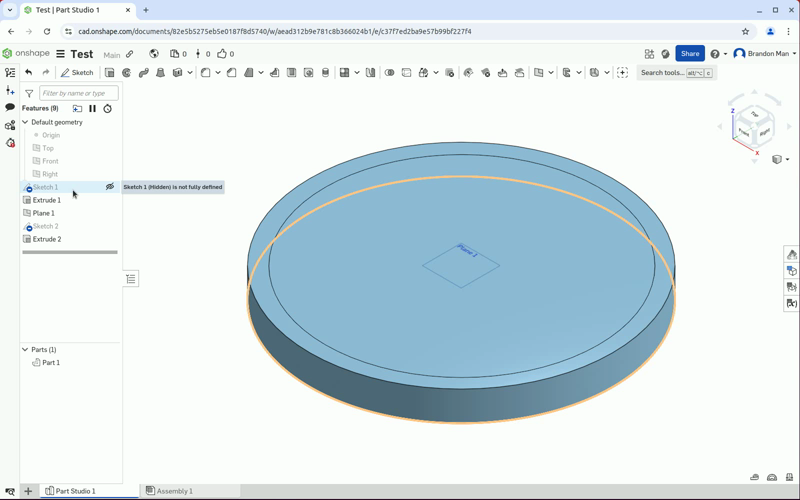
click(73, 189)